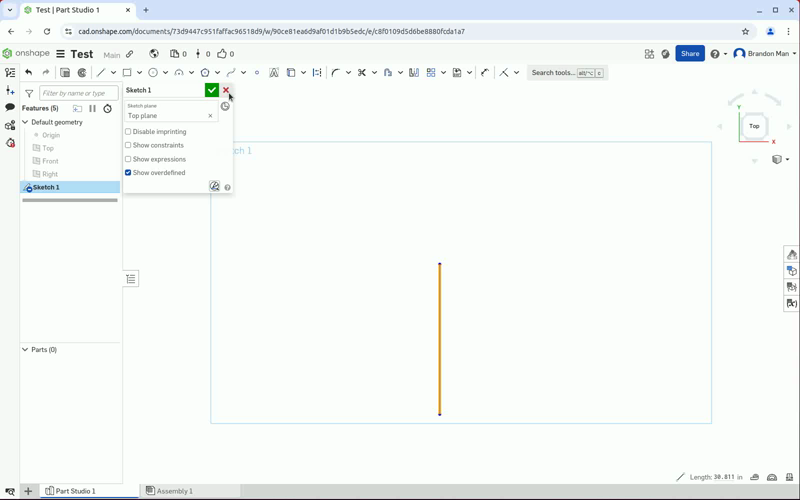
key(shift+h)
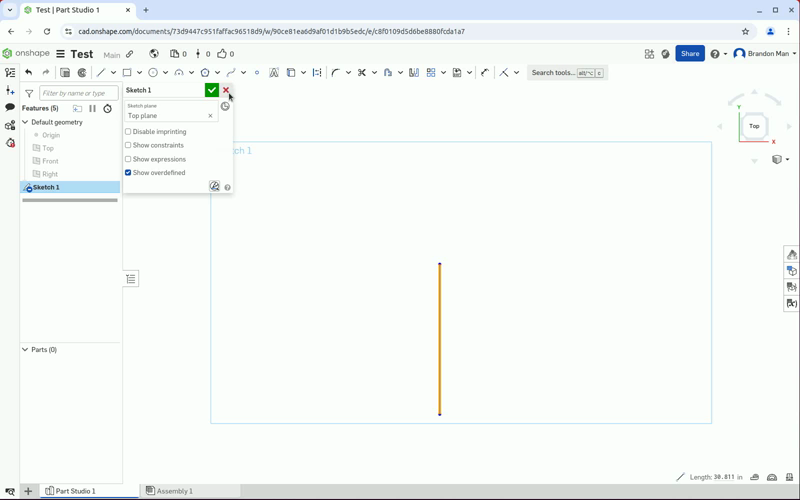
key(shift+s)
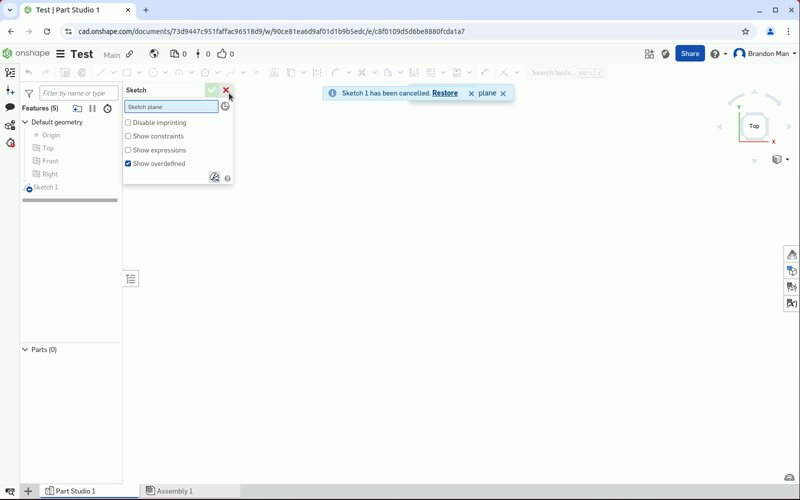
mouse_move(73, 150)
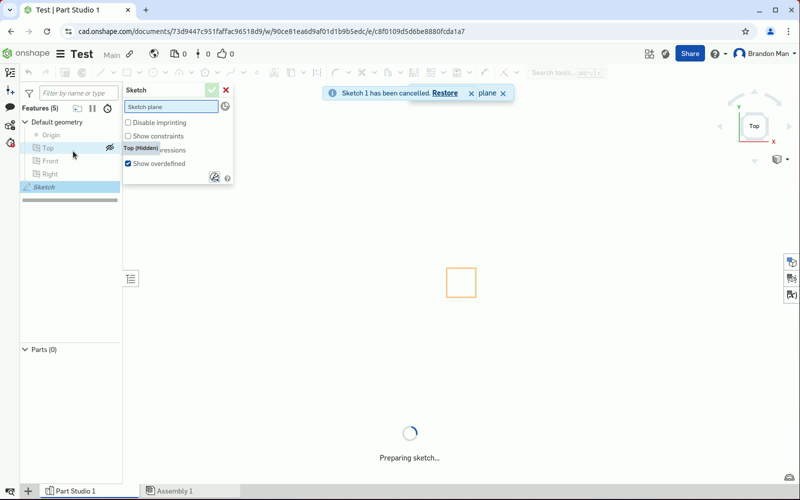
click(73, 150)
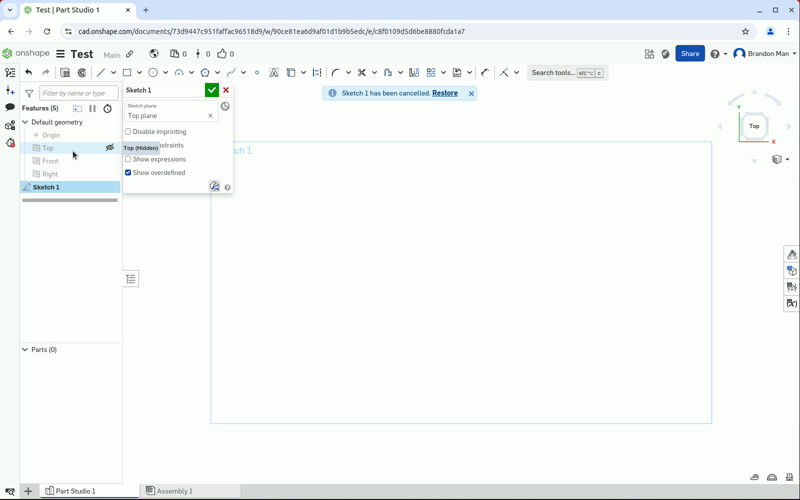
mouse_move(73, 352)
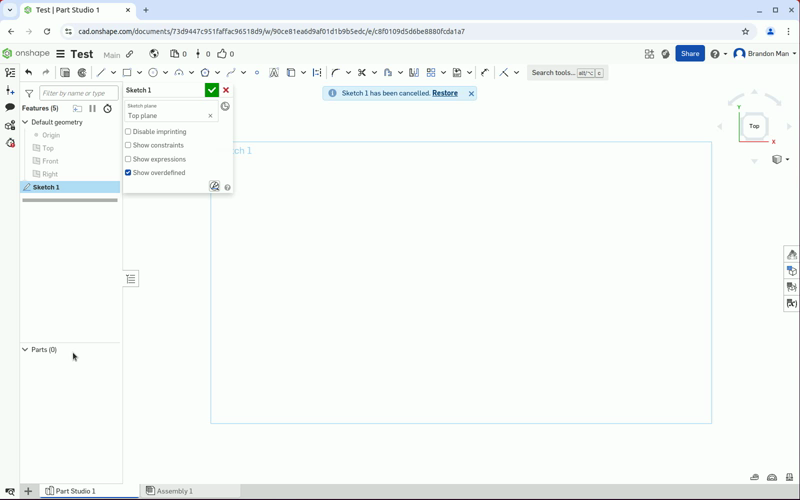
key(y)
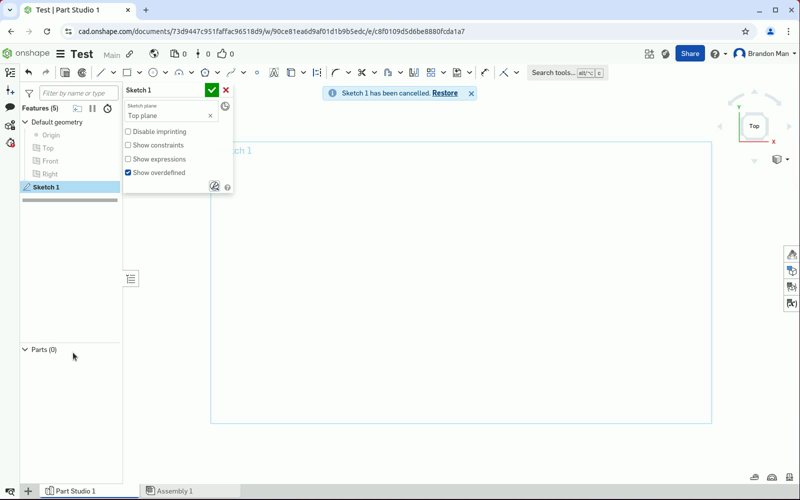
key(c)
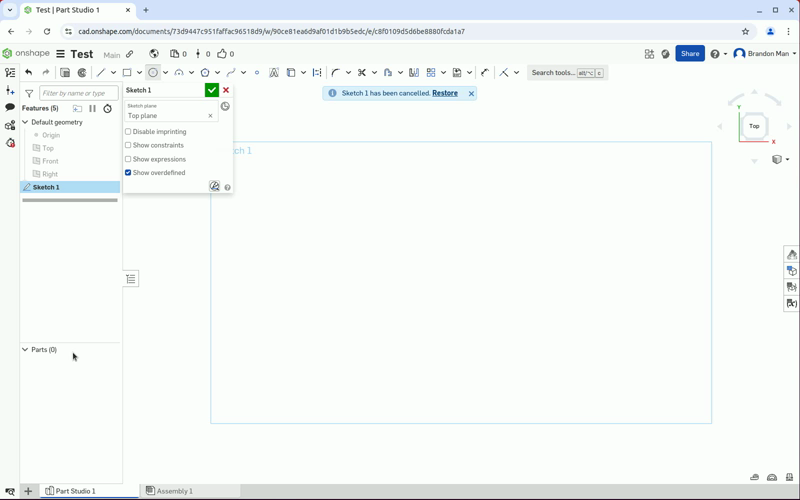
key_down(shift)
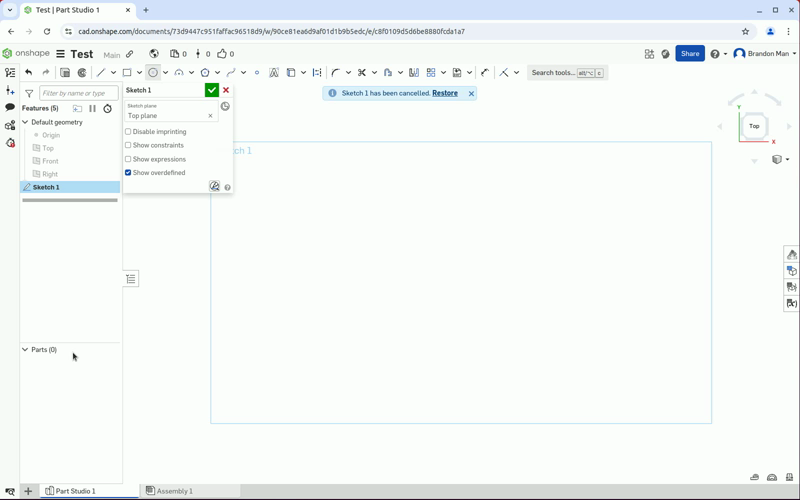
mouse_move(461, 282)
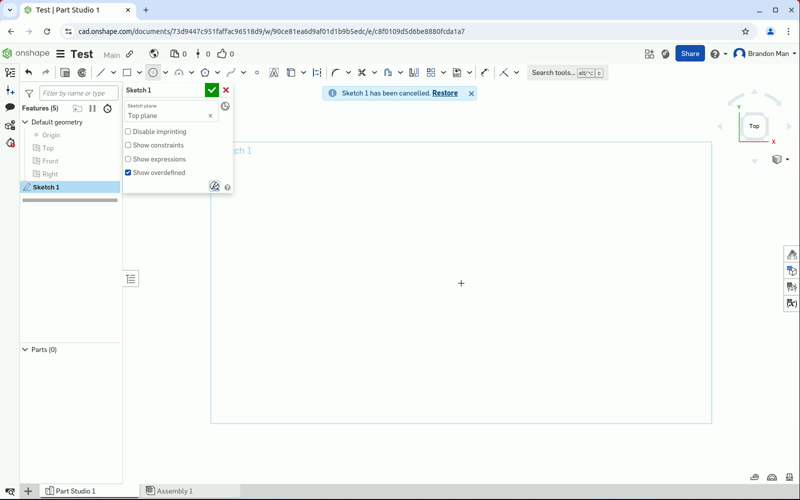
click(461, 282)
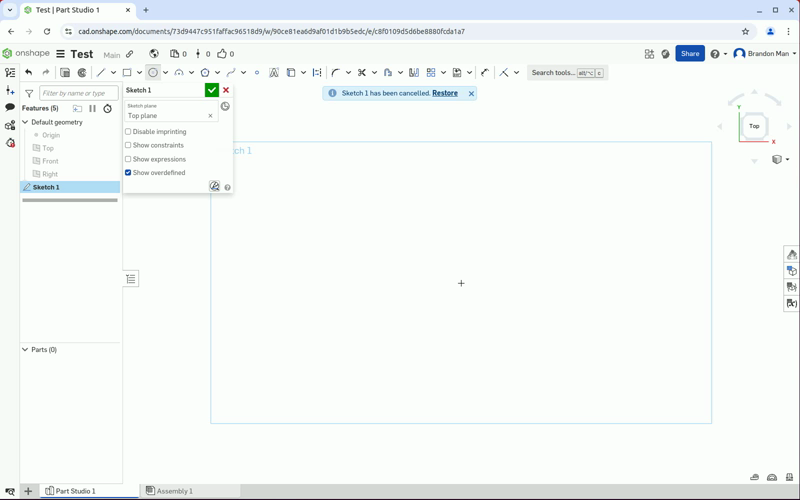
key_up(shift)
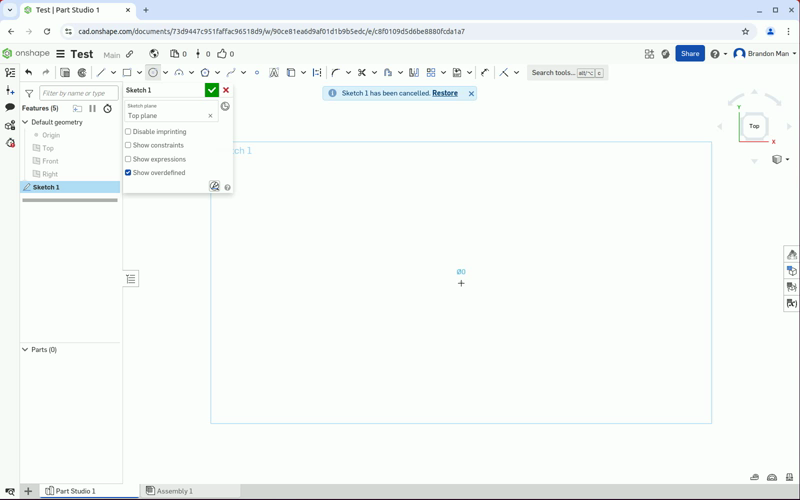
mouse_move(568, 282)
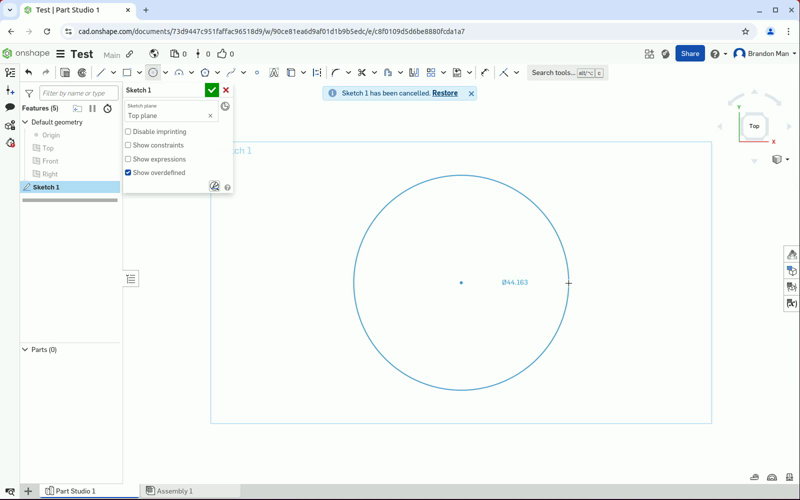
click(568, 282)
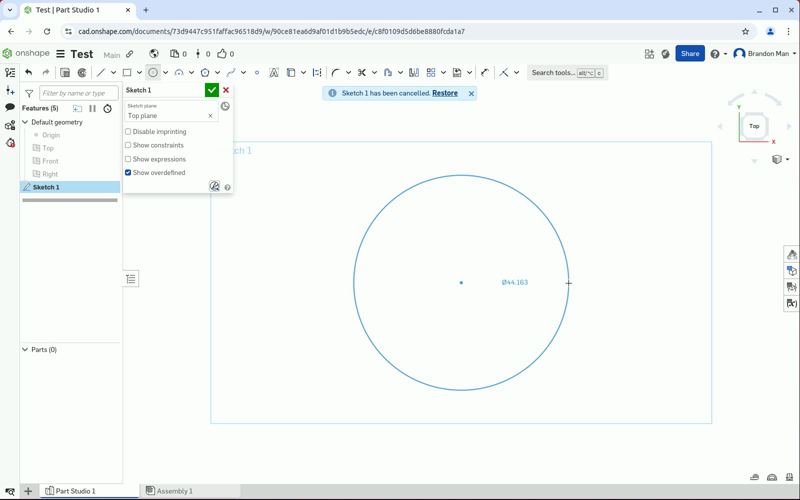
key(esc)
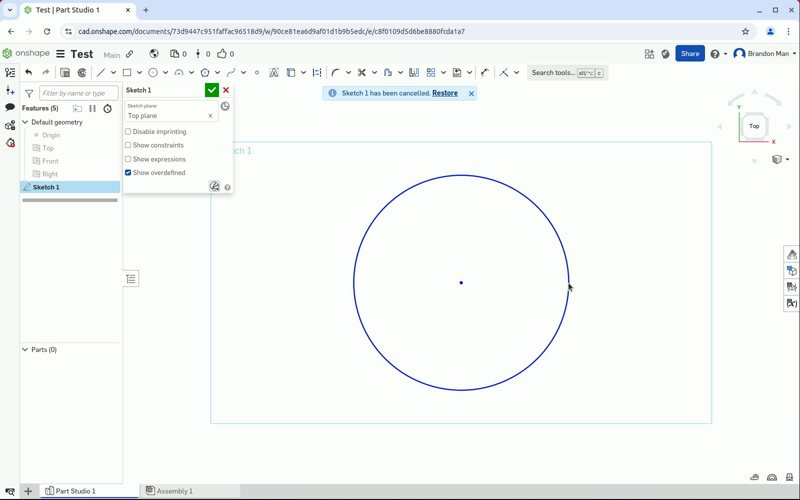
mouse_move(513, 329)
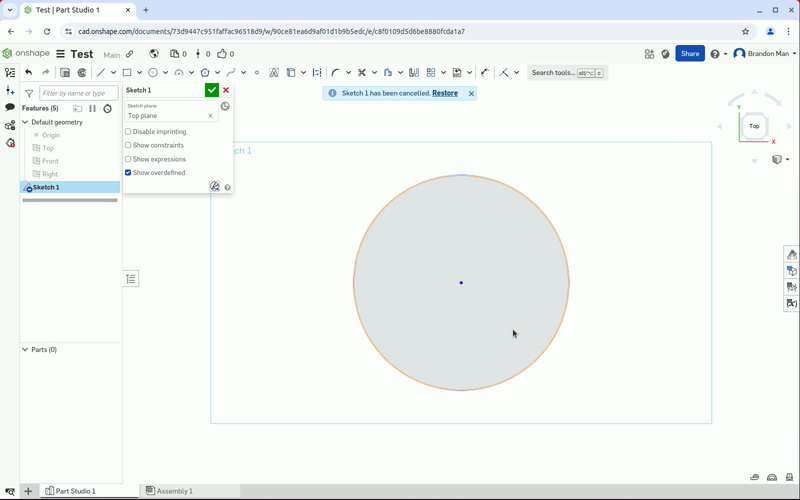
click(513, 329)
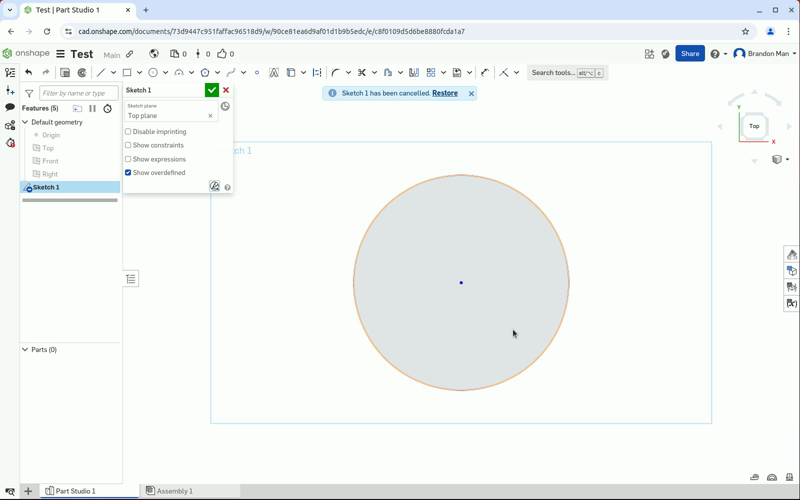
mouse_move(73, 352)
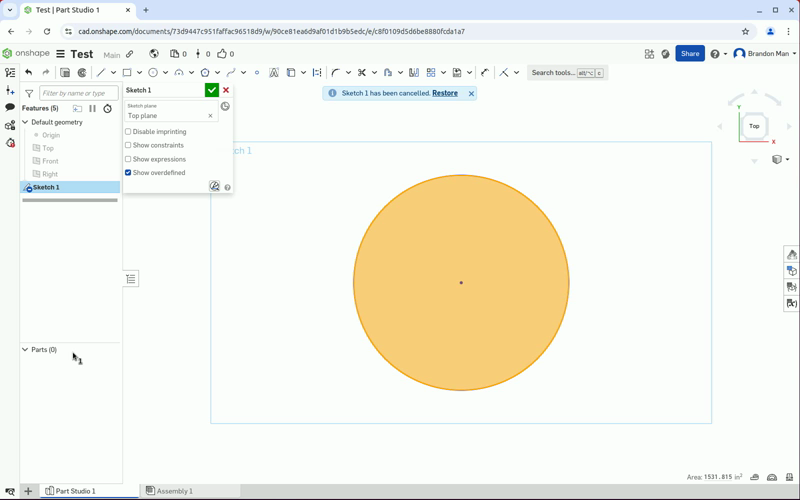
key(shift+y)
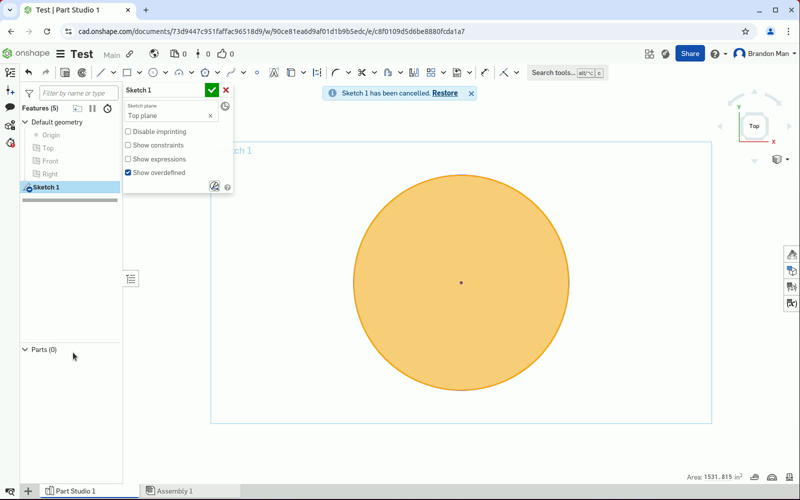
key(shift+e)
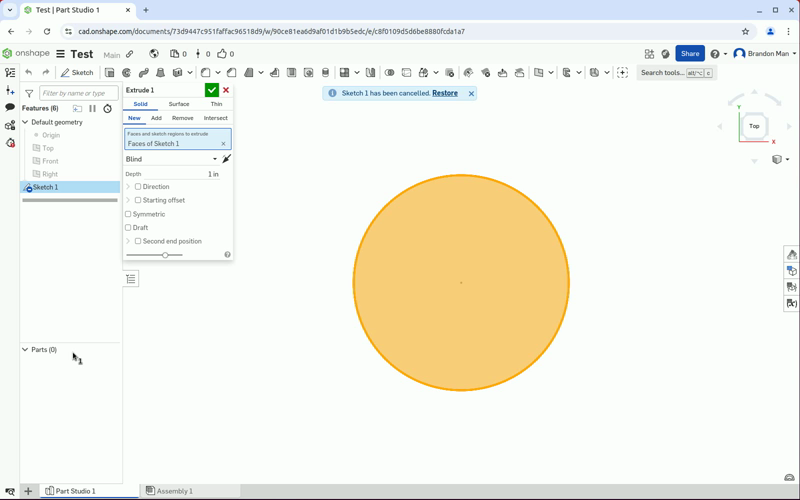
mouse_move(143, 106)
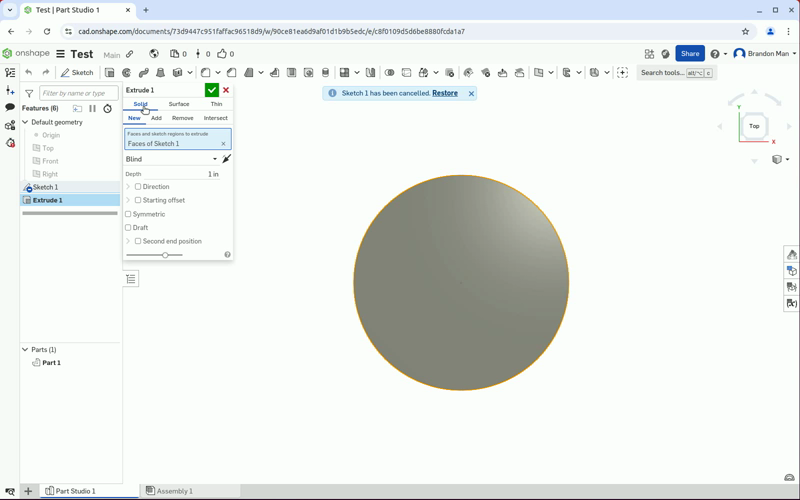
click(143, 106)
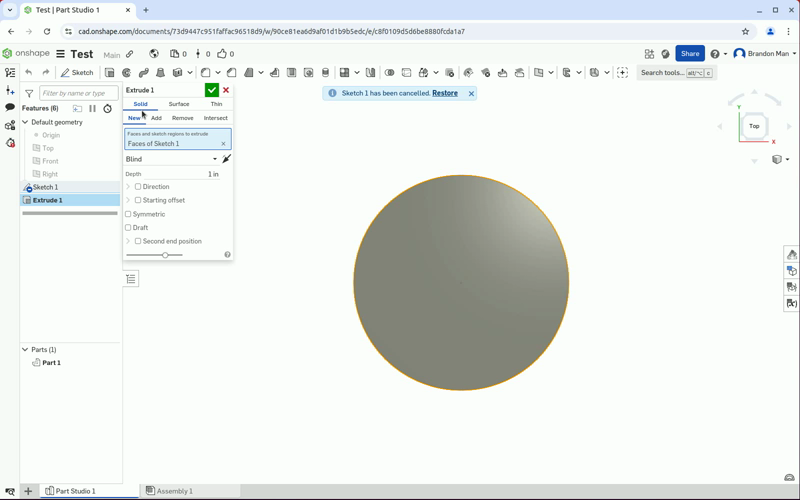
mouse_move(137, 120)
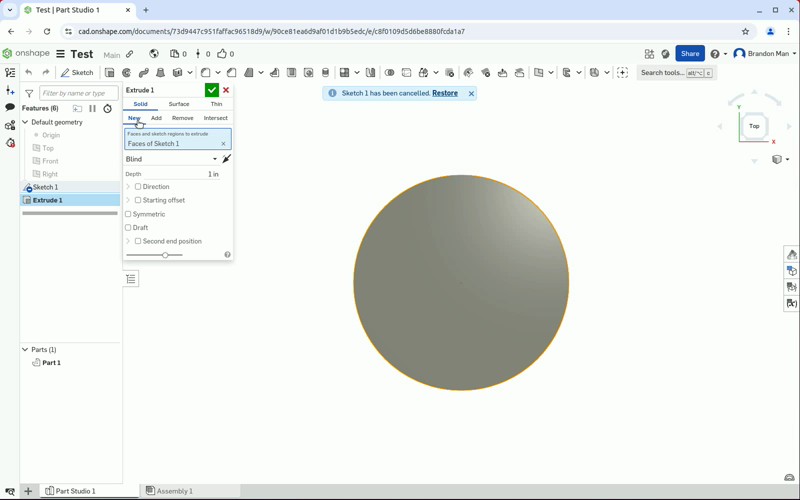
click(137, 120)
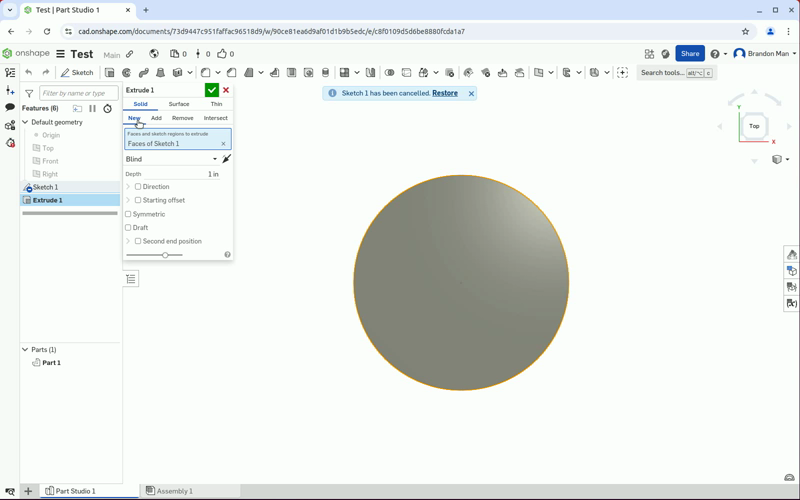
key(tab, 4)
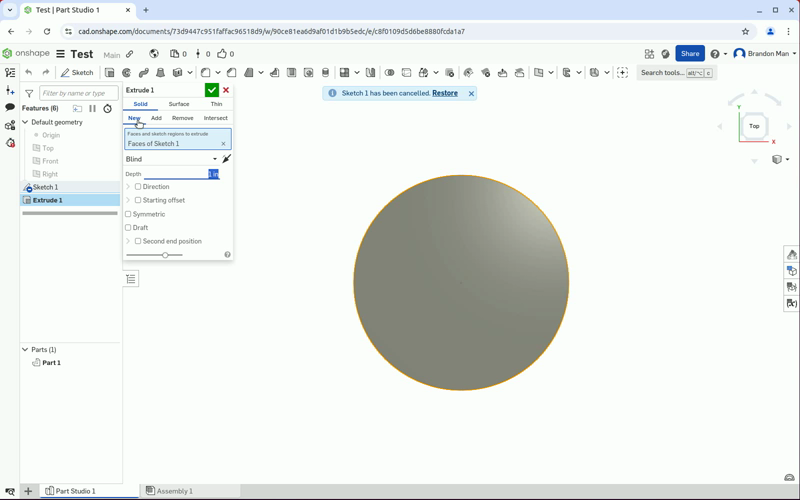
text(1.926)
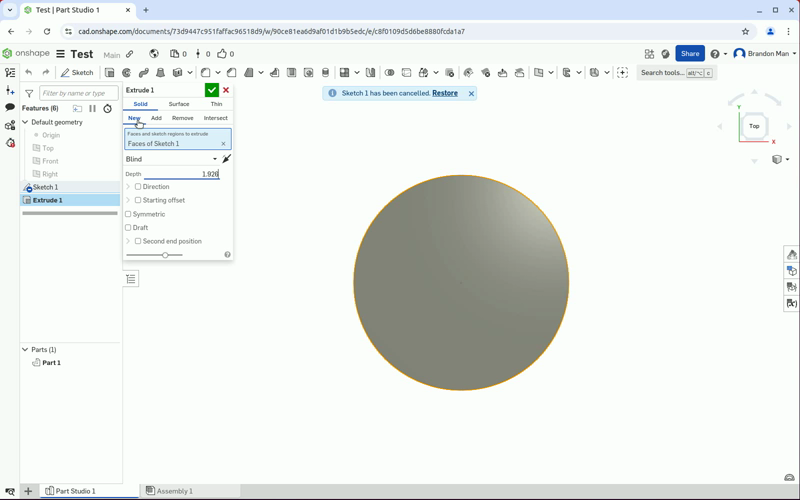
key(enter)
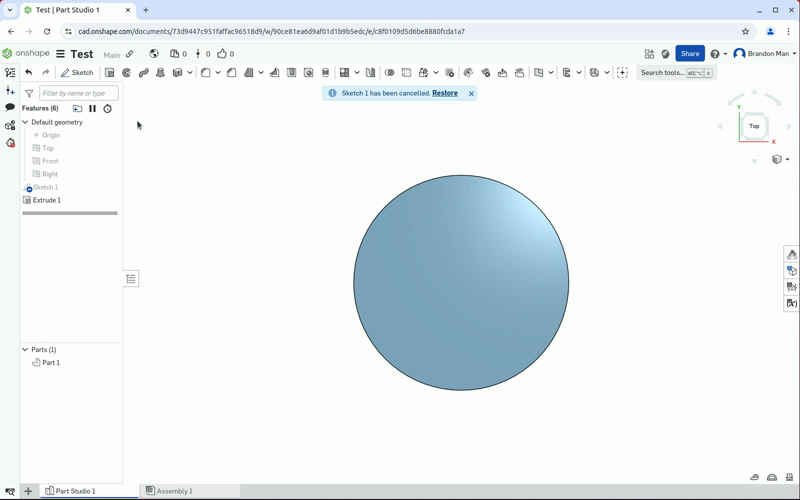
key(shift+h)
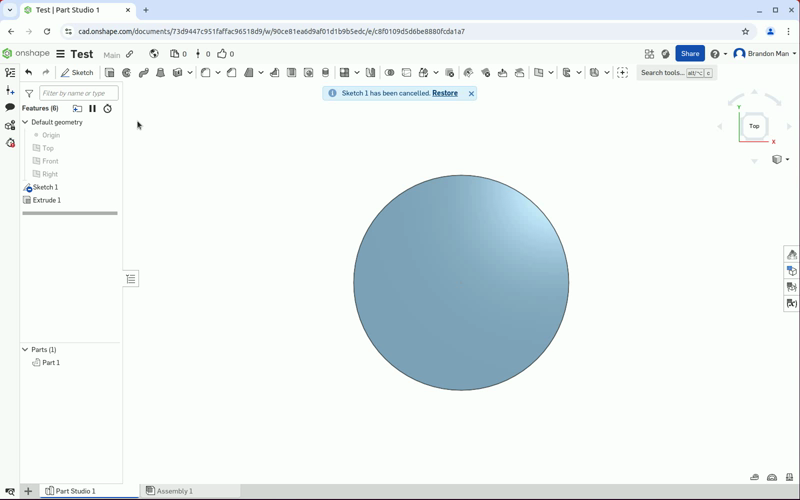
key(shift+h)
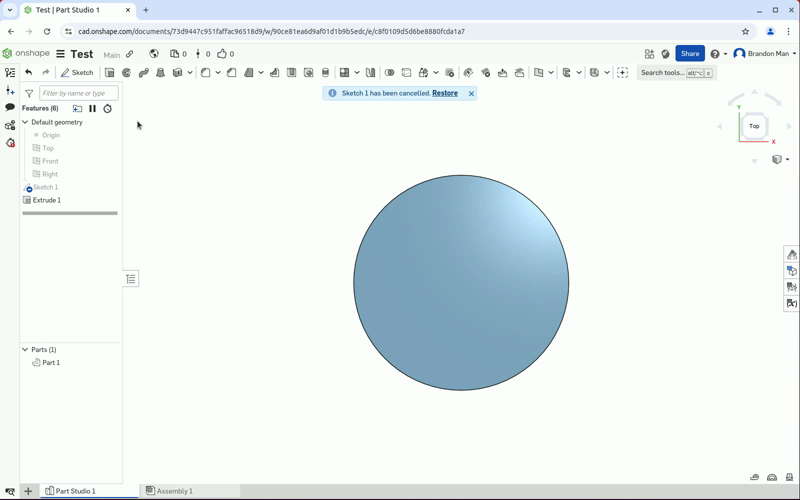
mouse_move(73, 189)
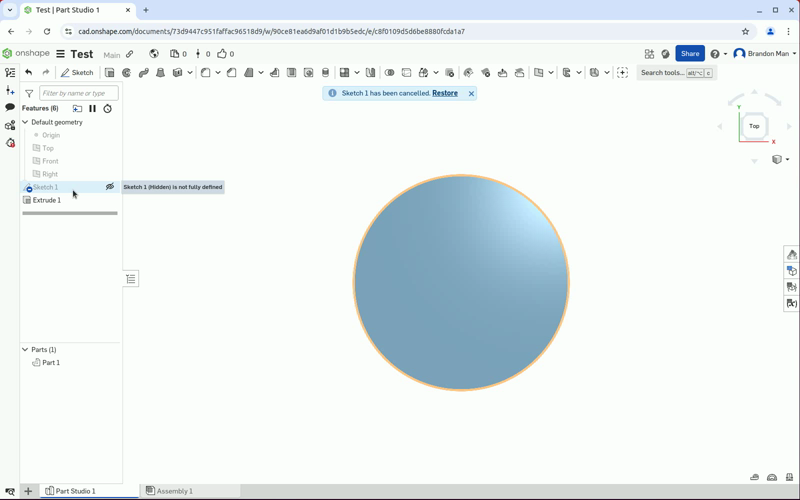
click(73, 189)
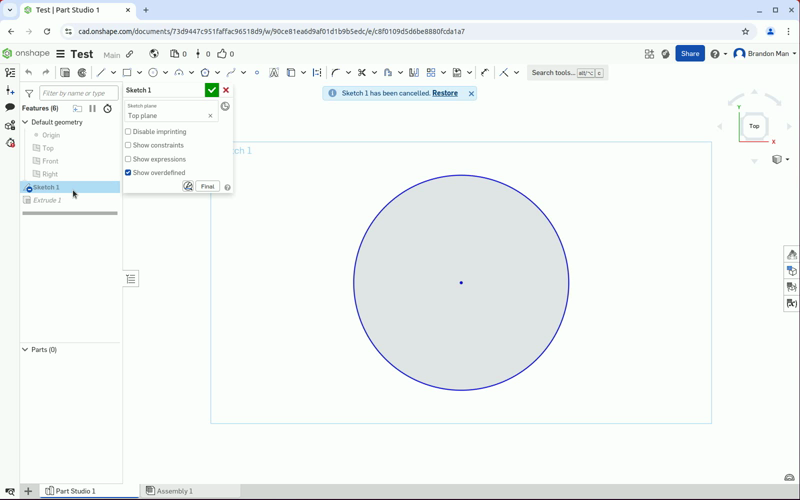
mouse_move(229, 92)
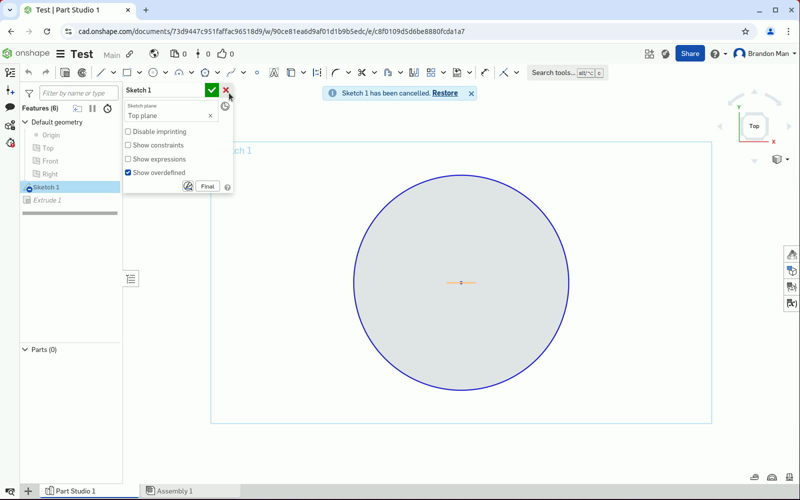
click(229, 92)
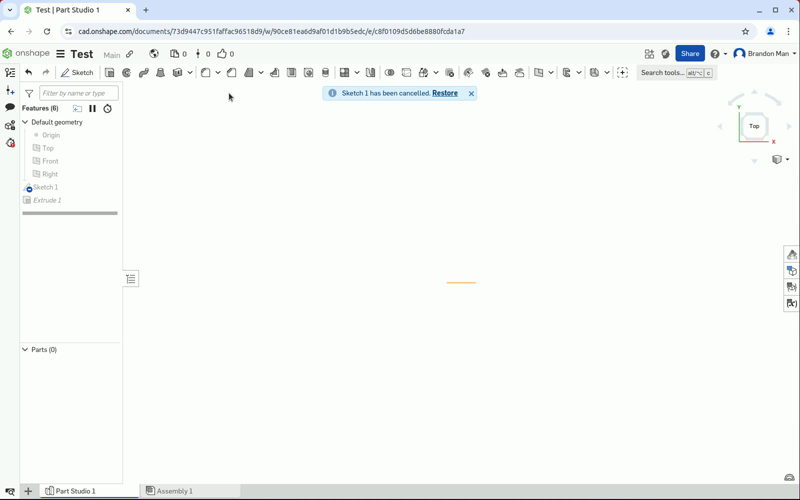
mouse_move(541, 75)
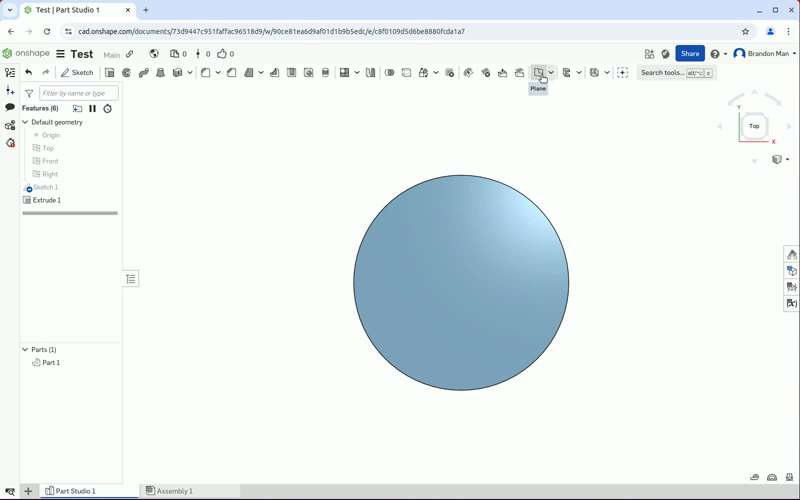
click(541, 75)
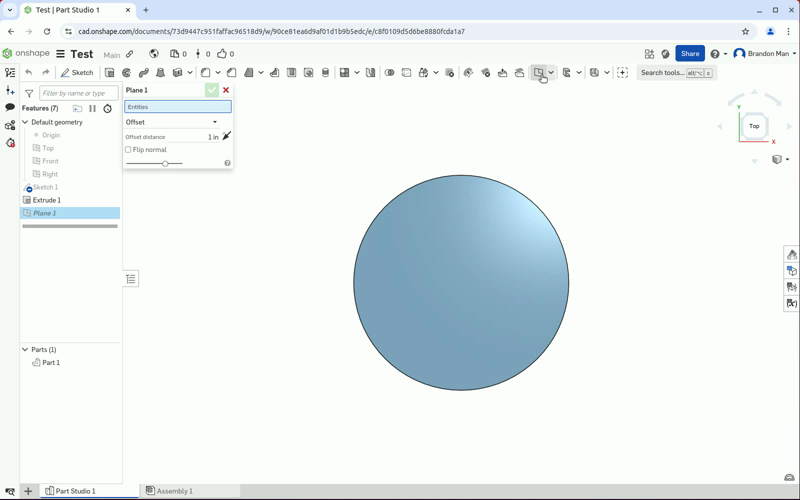
mouse_move(73, 150)
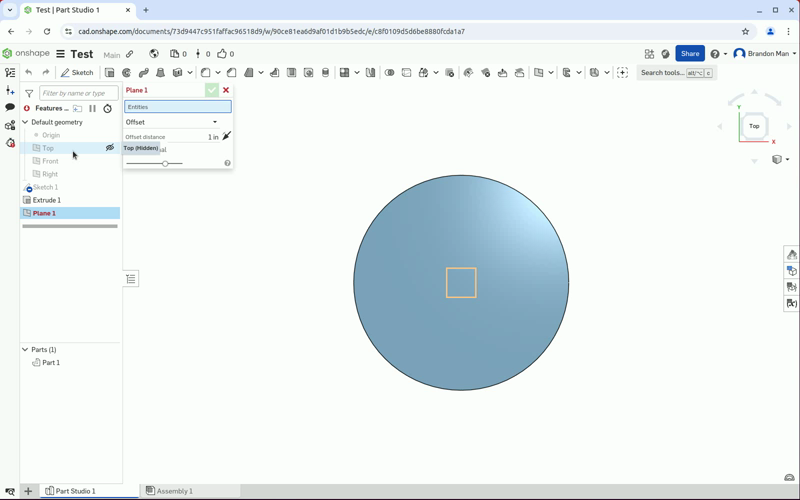
click(73, 150)
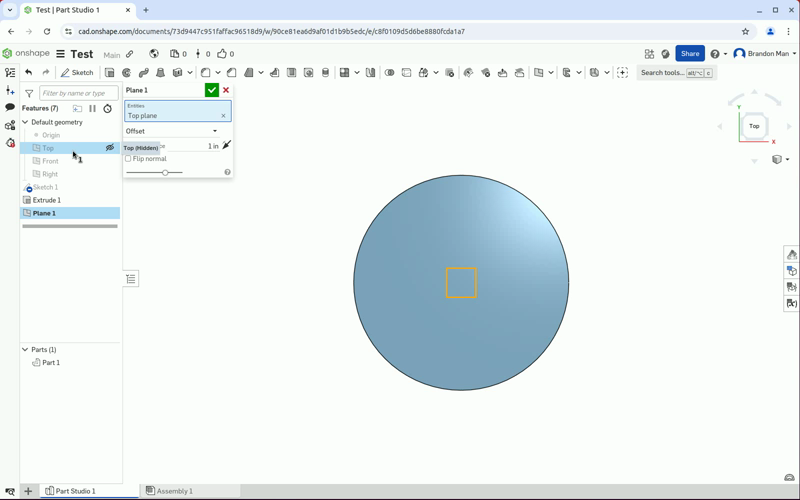
key(tab, 2)
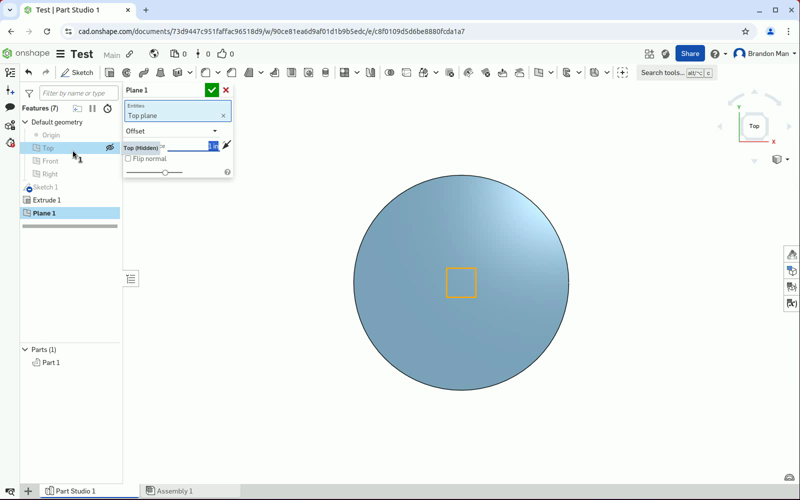
text(1.91)
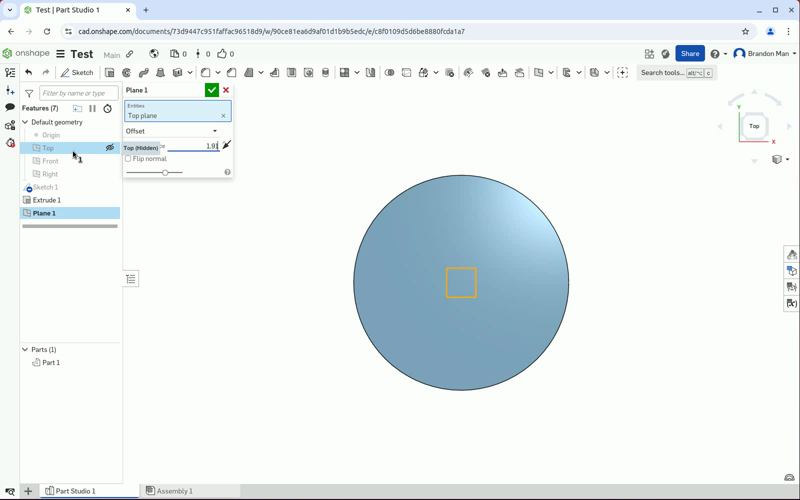
key(enter, 2)
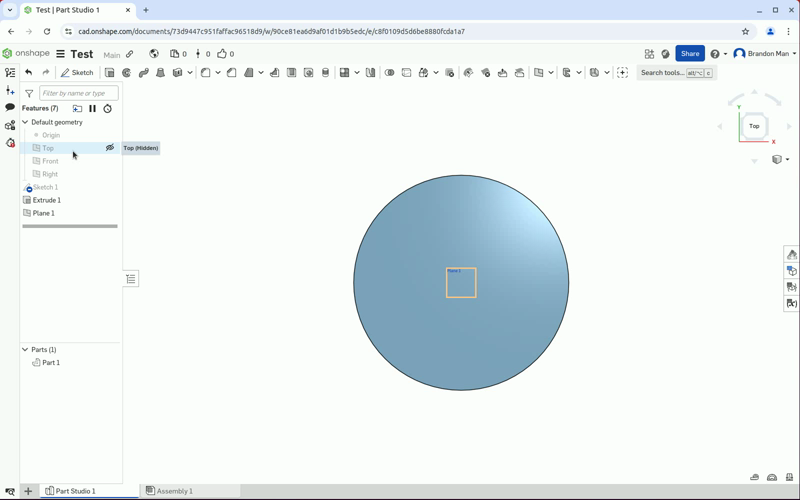
key(shift+s)
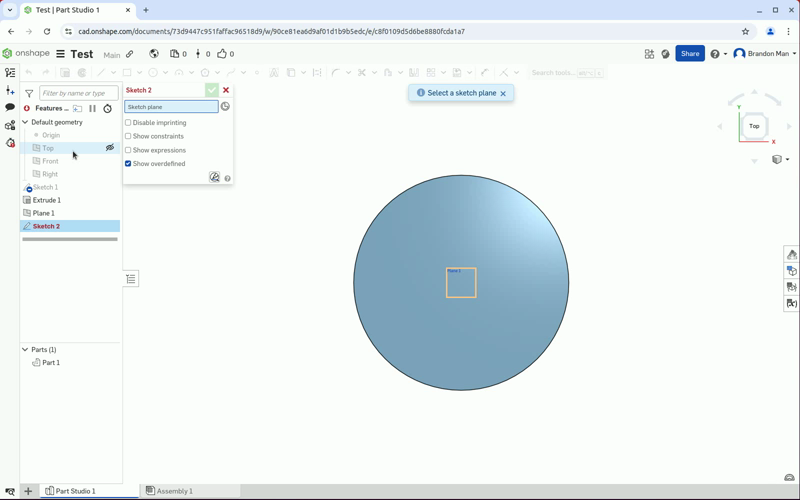
mouse_move(73, 215)
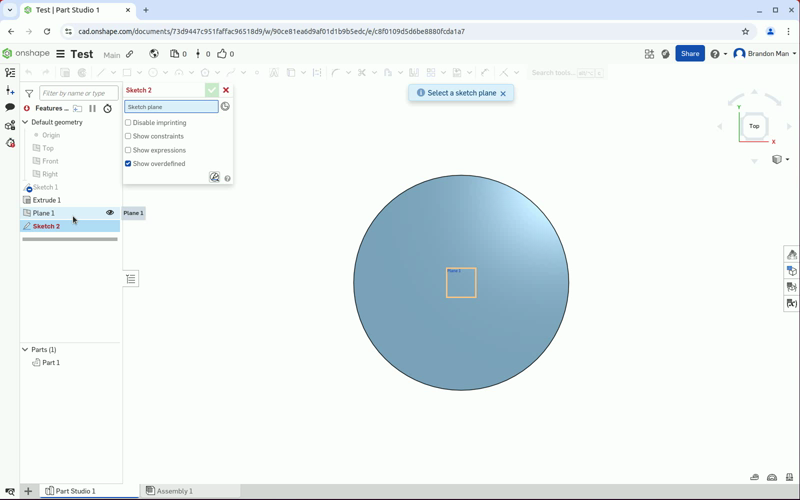
click(73, 215)
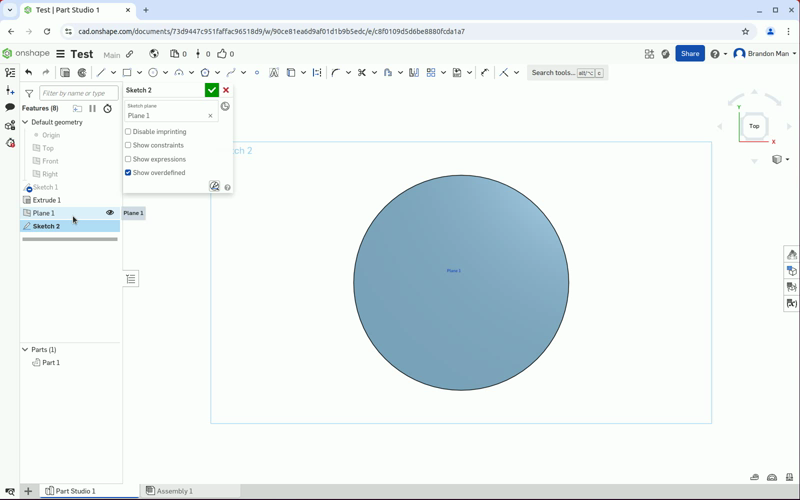
mouse_move(73, 352)
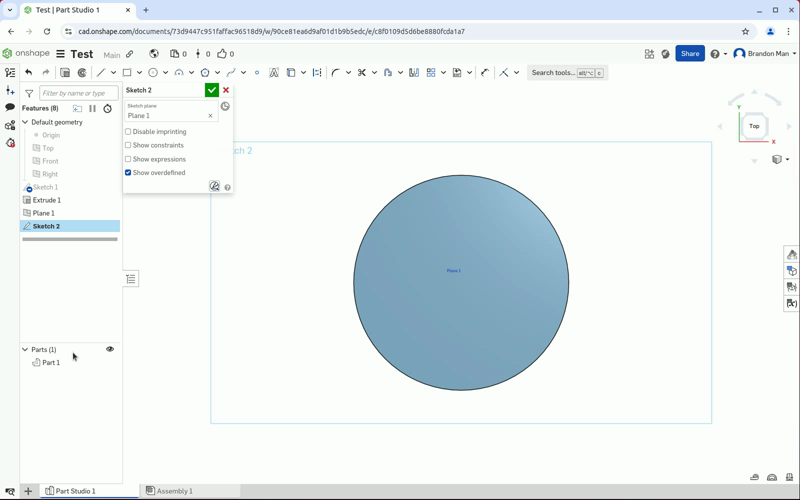
key(y)
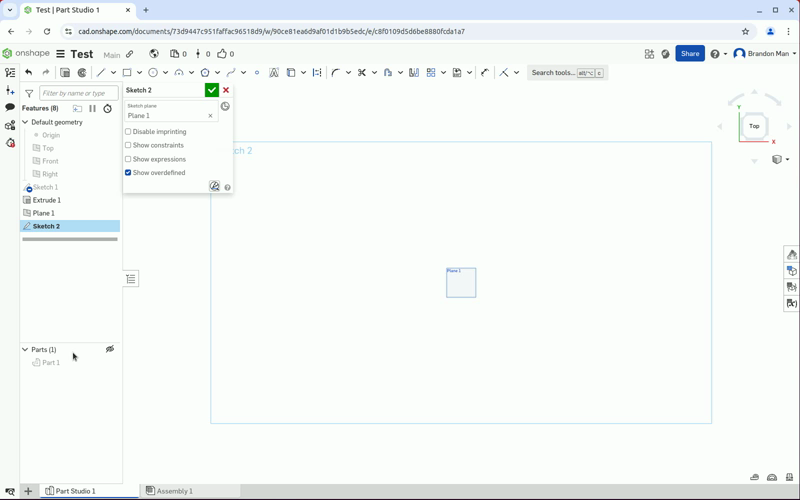
key(c)
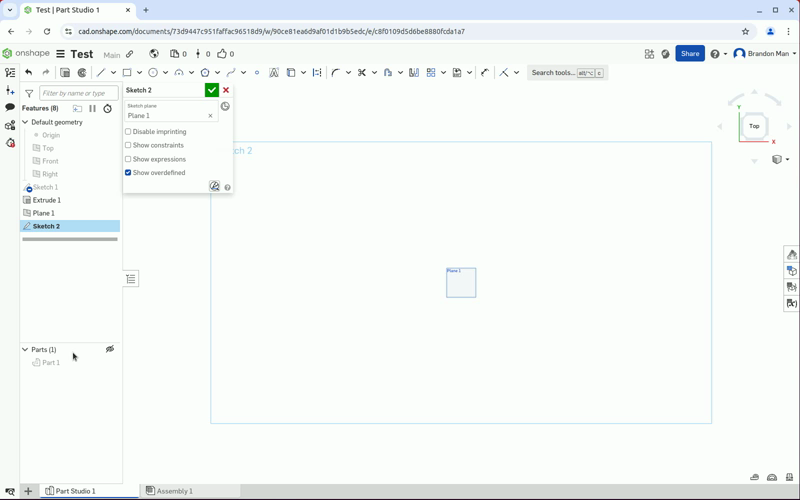
key_down(shift)
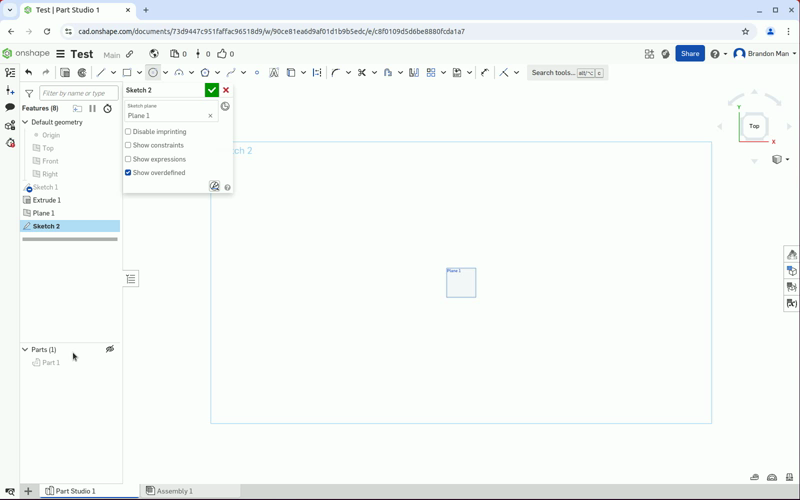
mouse_move(461, 282)
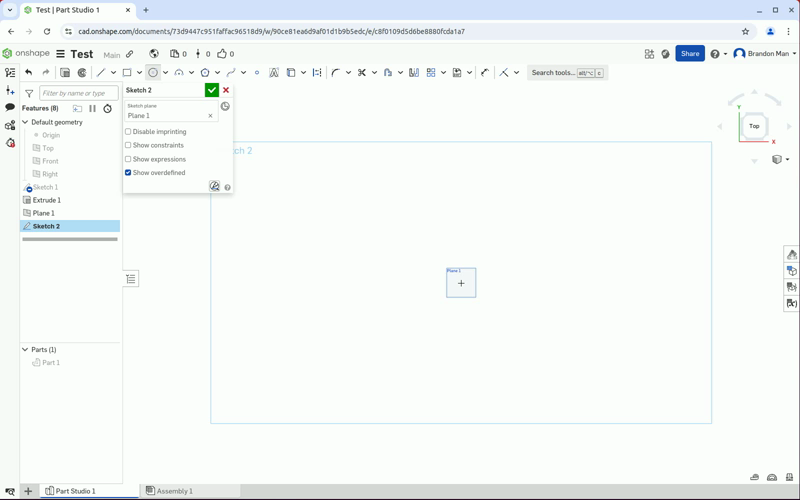
click(461, 282)
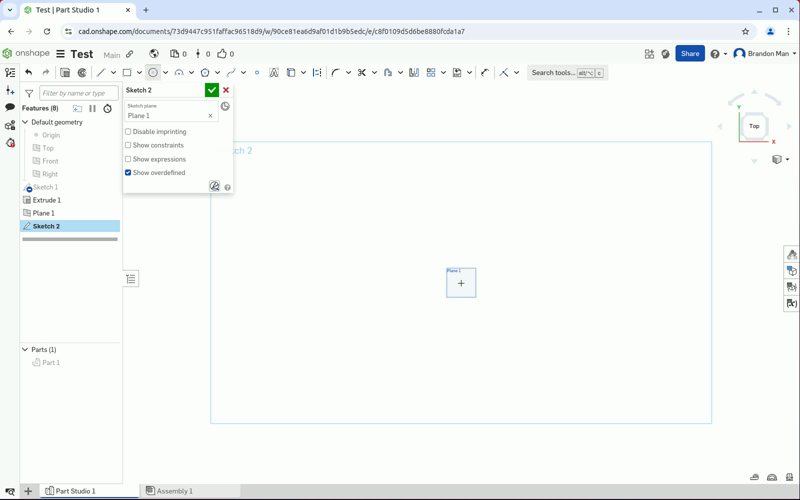
key_up(shift)
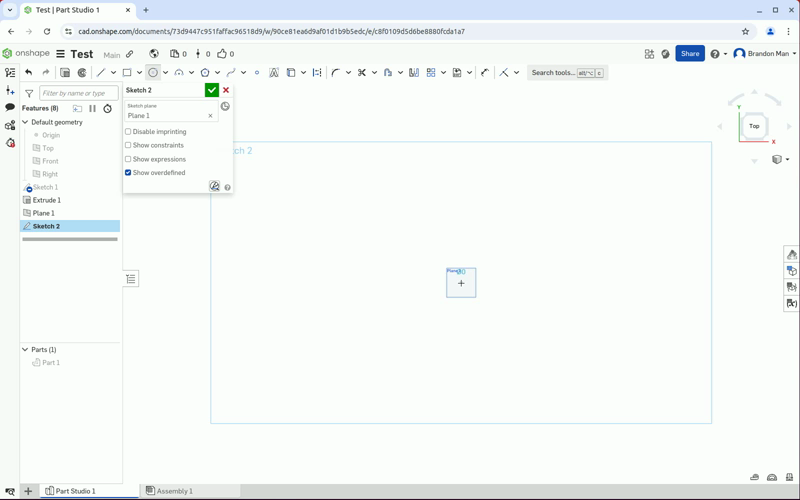
mouse_move(556, 282)
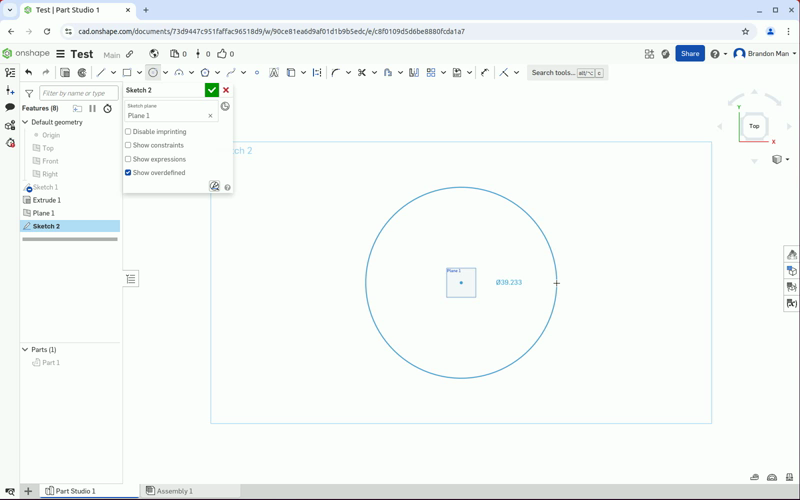
click(556, 282)
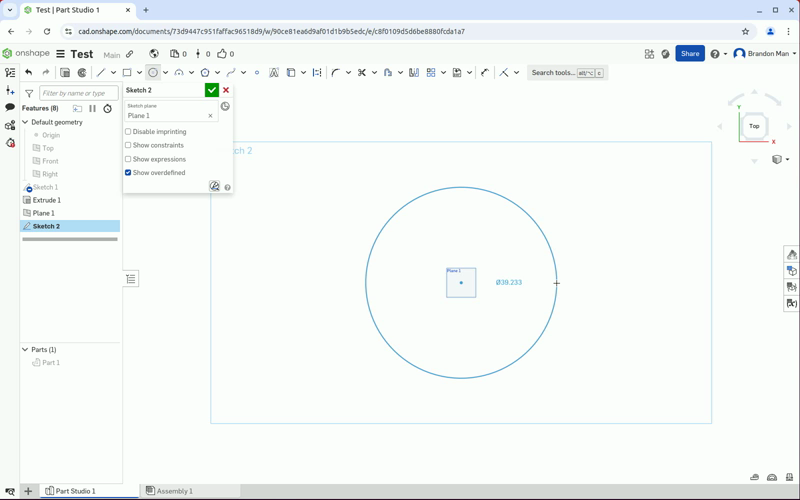
key(esc)
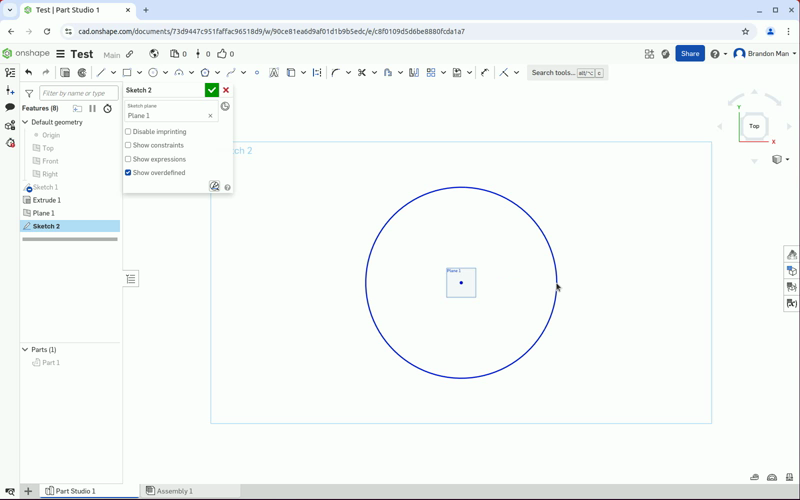
mouse_move(397, 306)
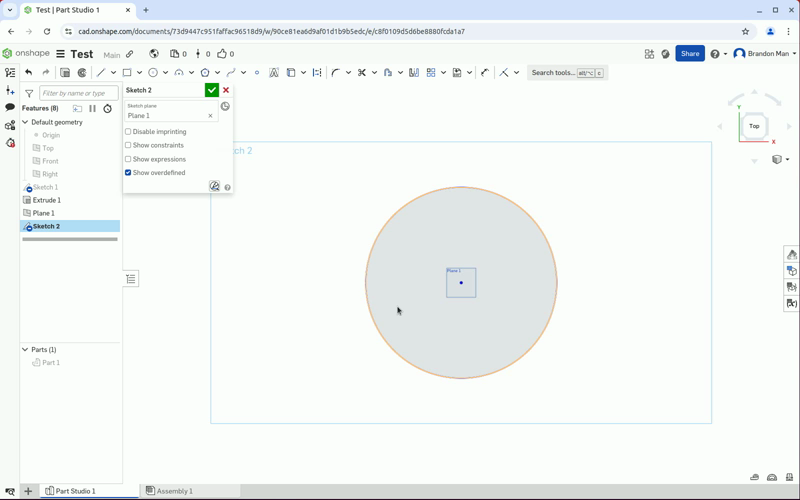
click(397, 306)
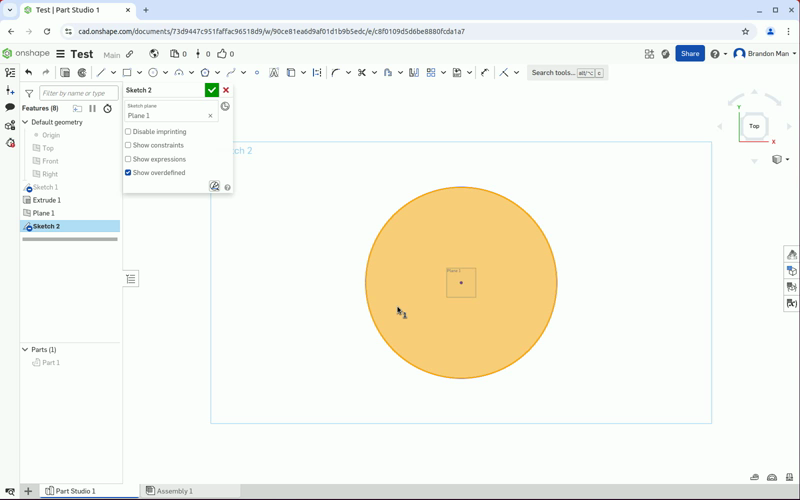
mouse_move(73, 352)
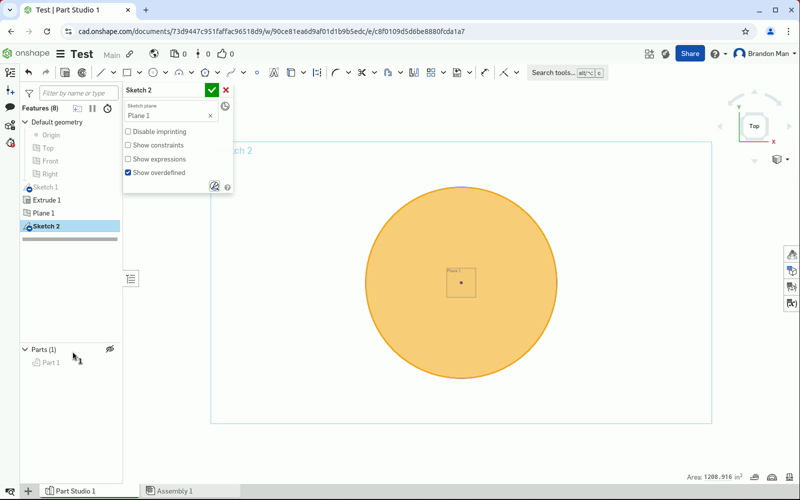
key(shift+y)
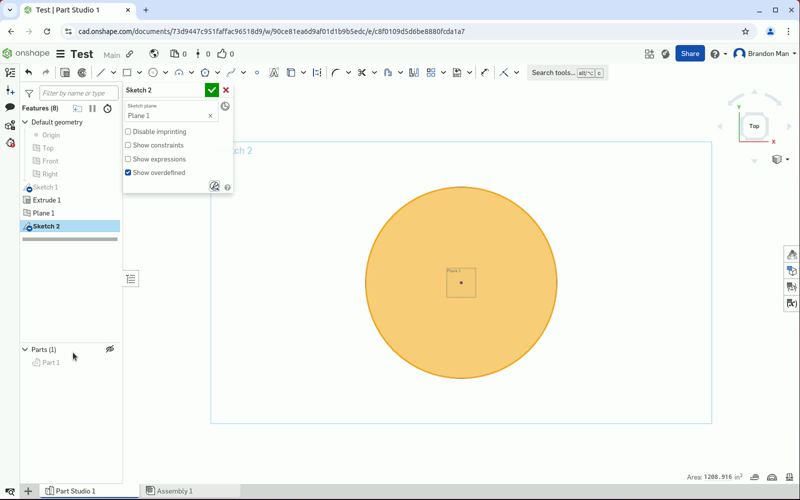
key(shift+e)
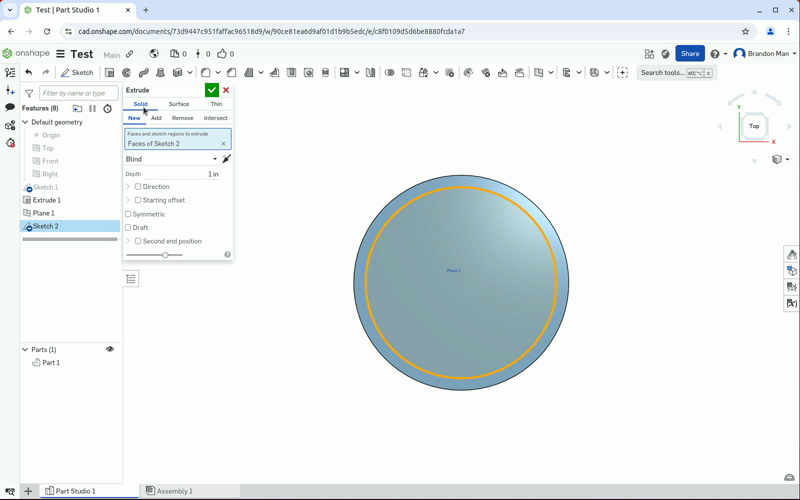
mouse_move(143, 106)
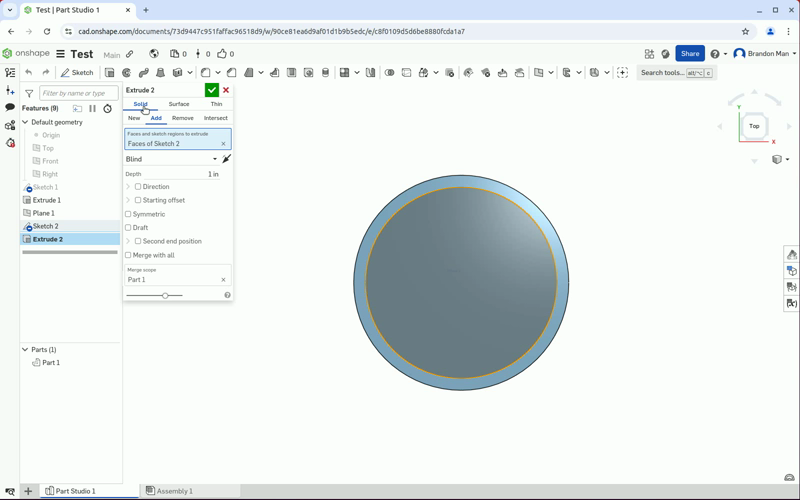
click(143, 106)
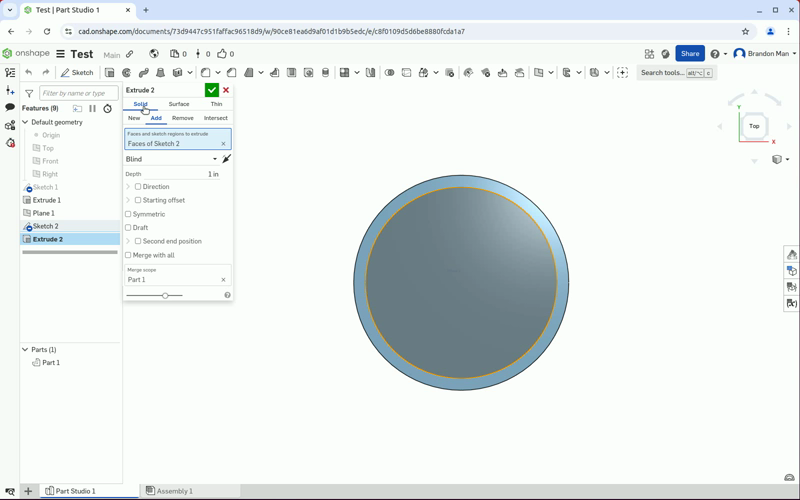
mouse_move(137, 120)
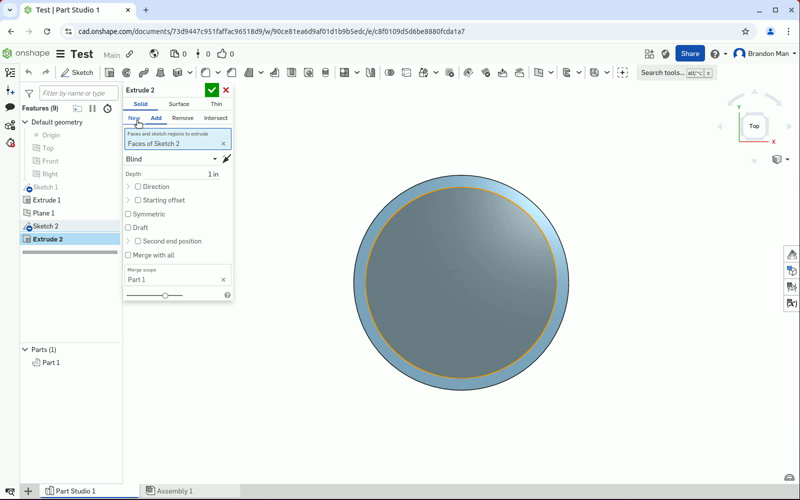
click(137, 120)
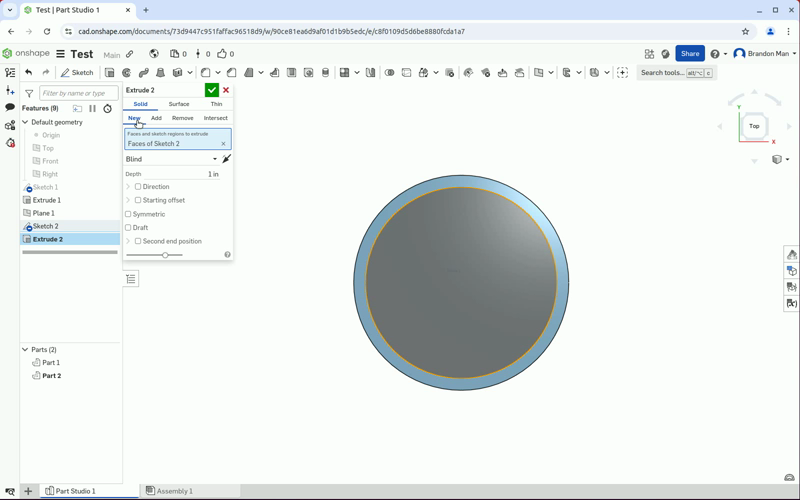
key(tab, 4)
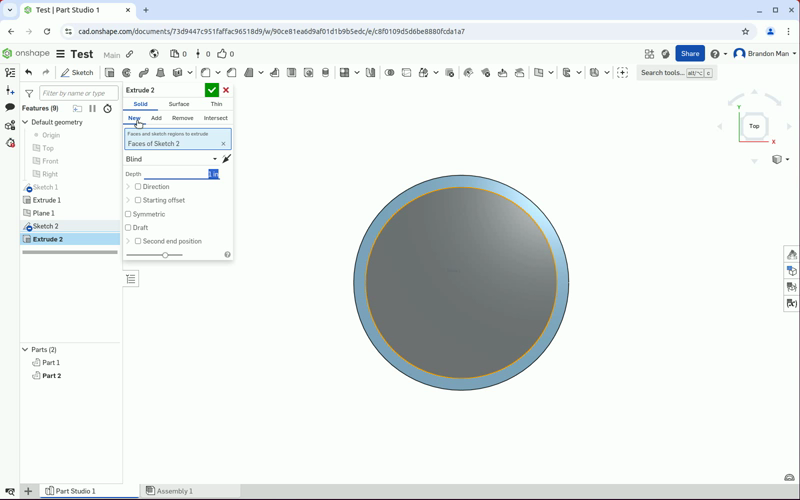
text(2.889)
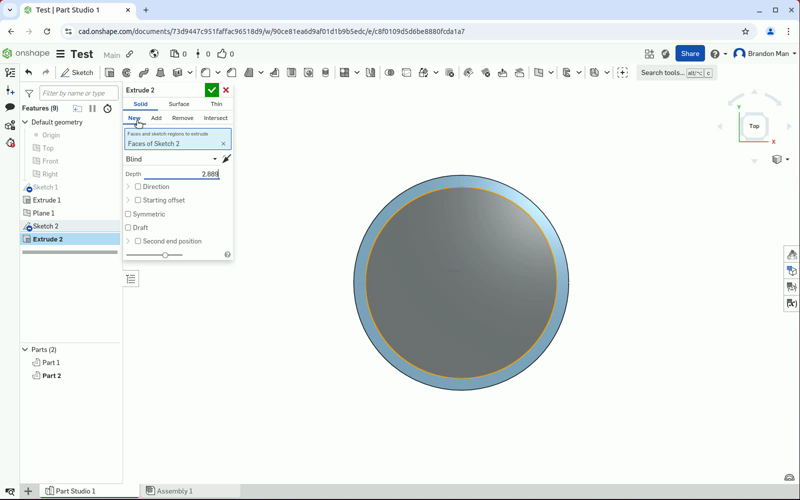
key(enter)
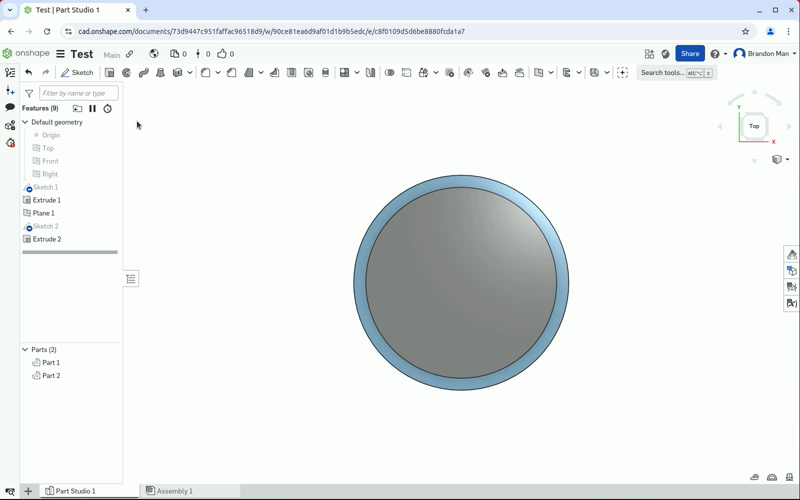
key(shift+h)
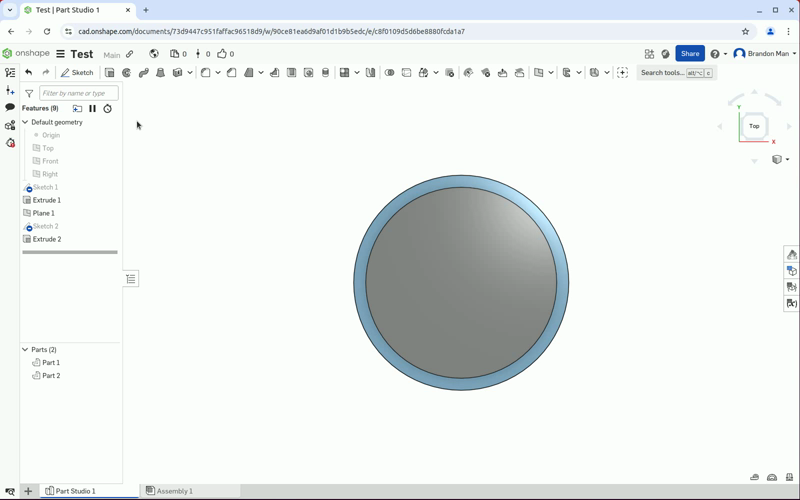
key(shift+h)
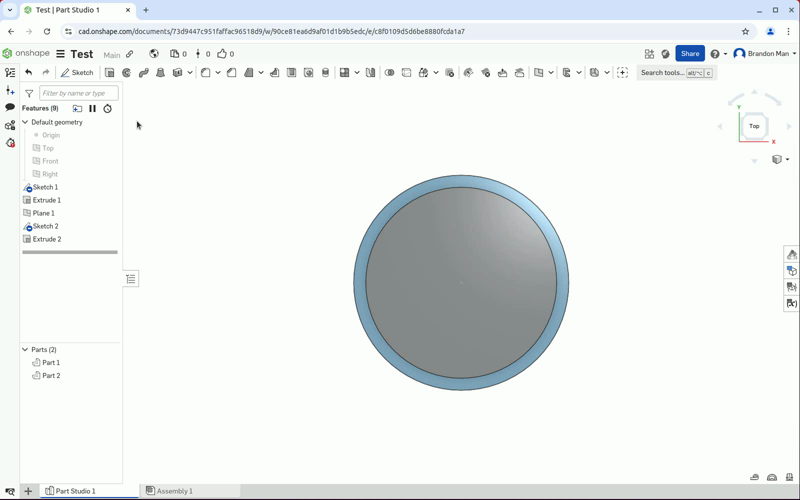
key(shift+7)
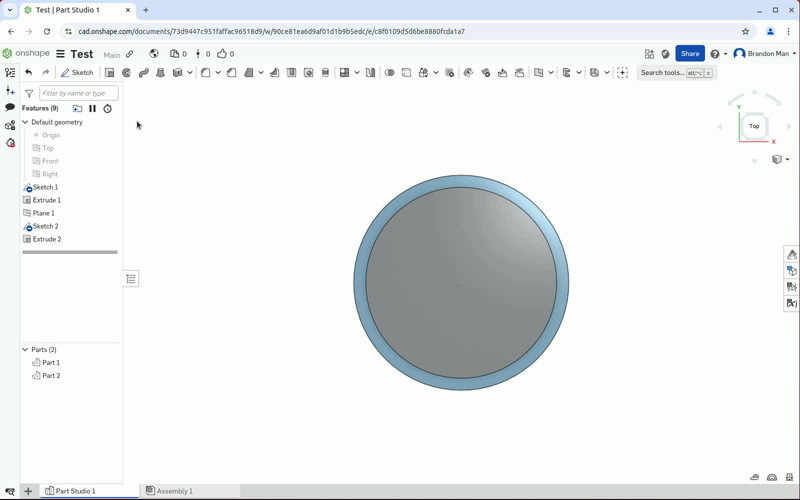
key(up, 3)
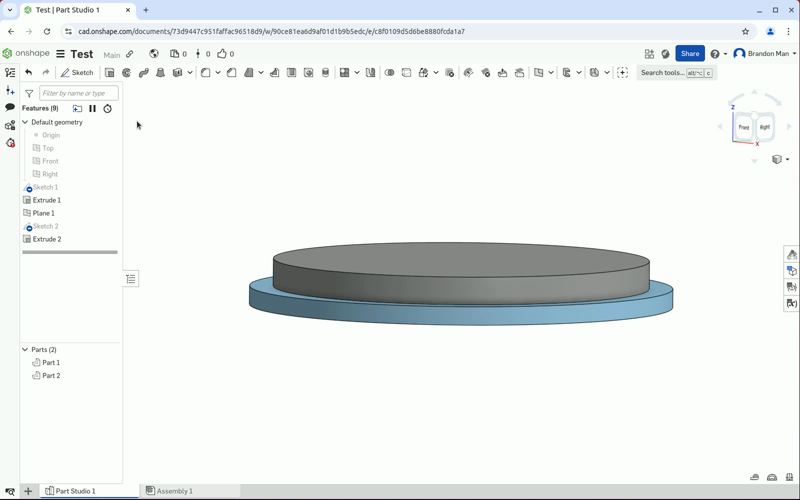
key(left, 3)
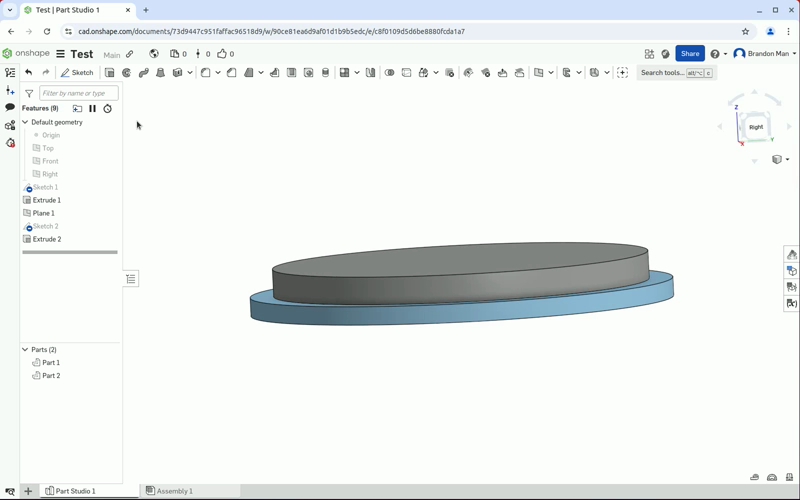
key(right, 3)
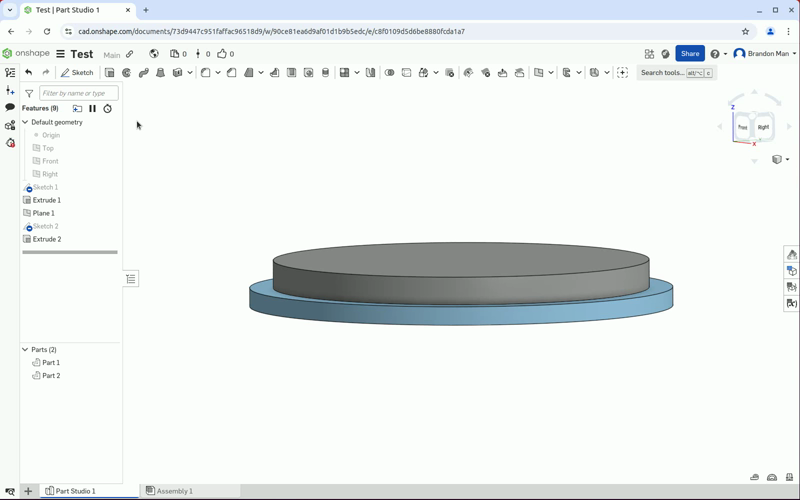
key(down, 3)
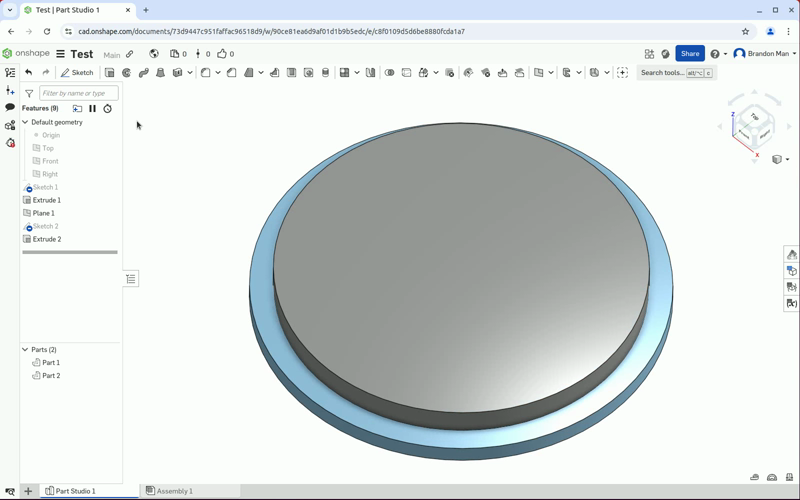
mouse_move(73, 189)
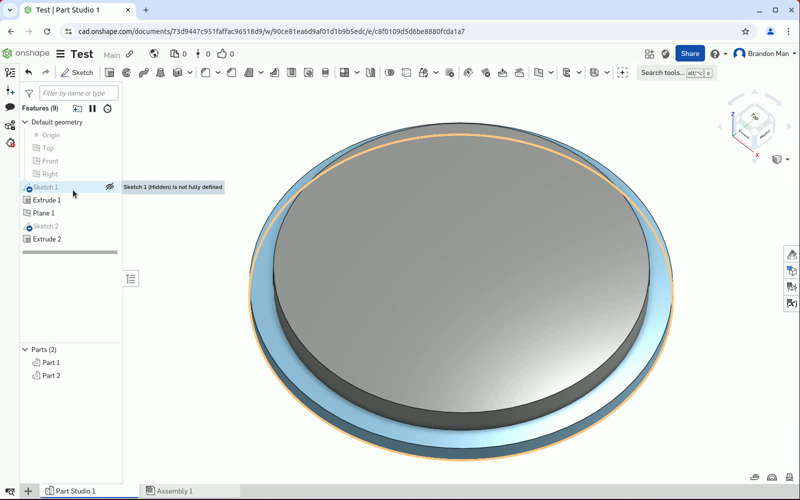
click(73, 189)